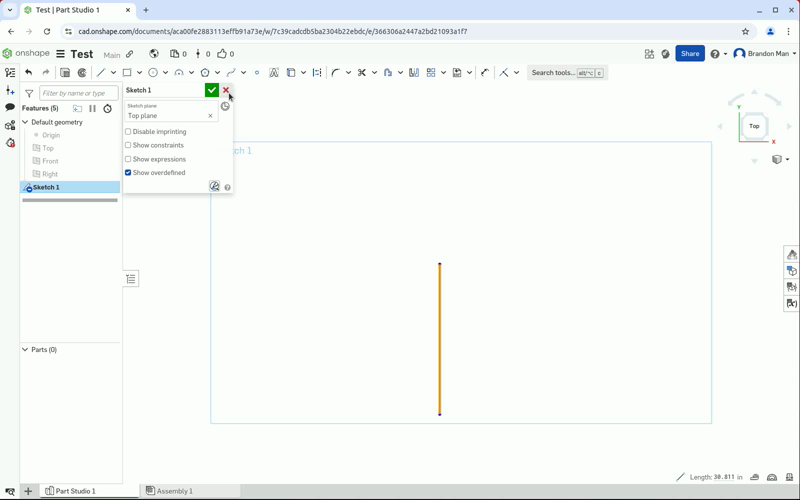
key(shift+h)
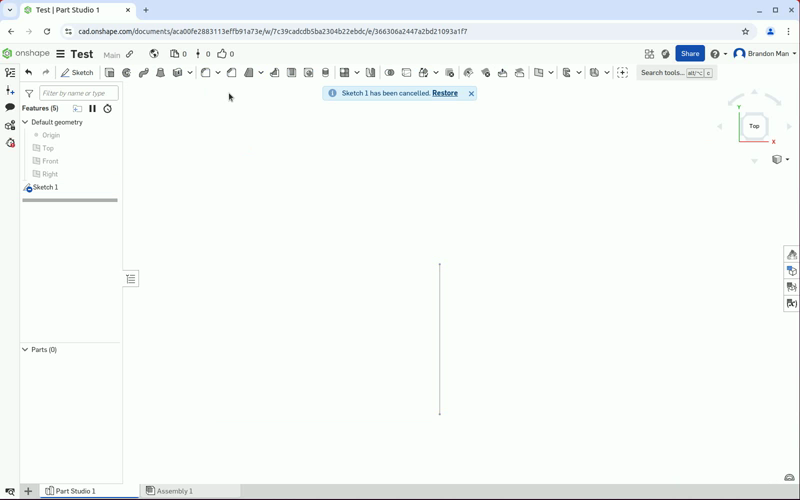
key(shift+s)
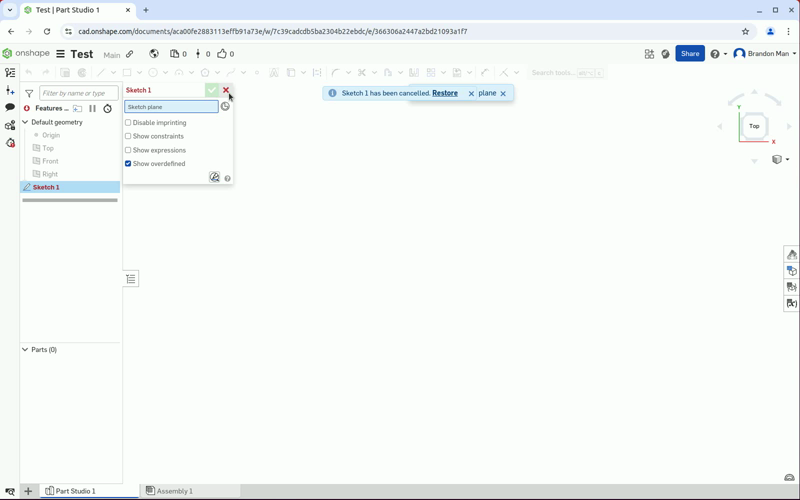
mouse_move(73, 150)
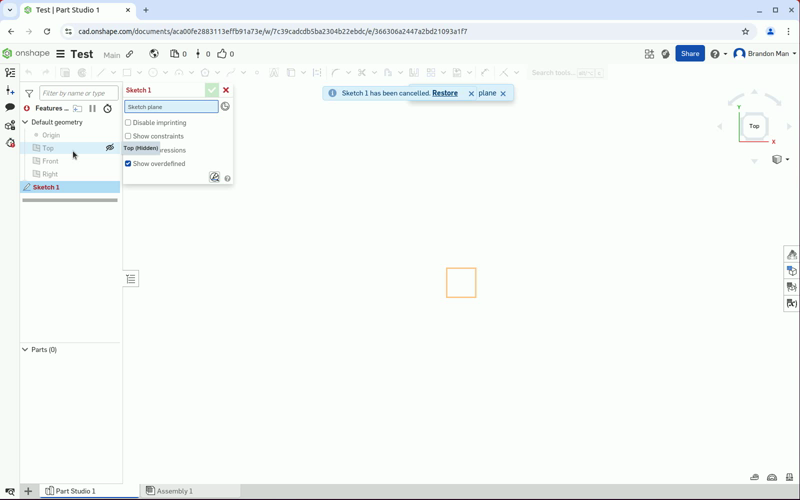
click(73, 150)
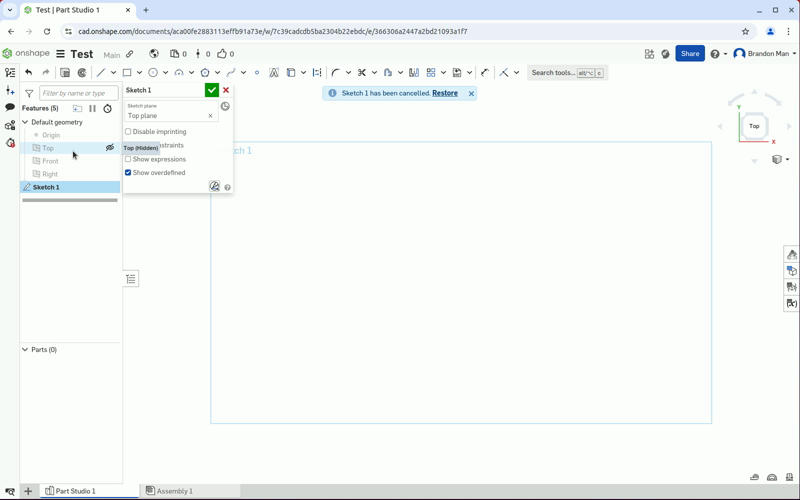
mouse_move(73, 352)
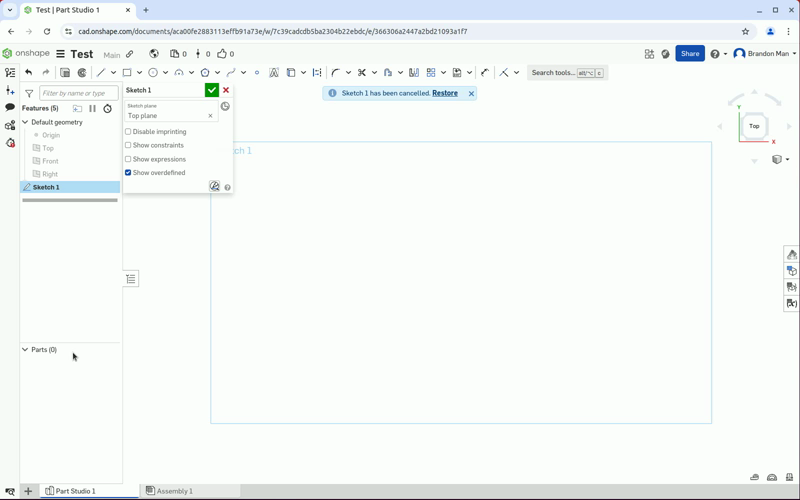
key(y)
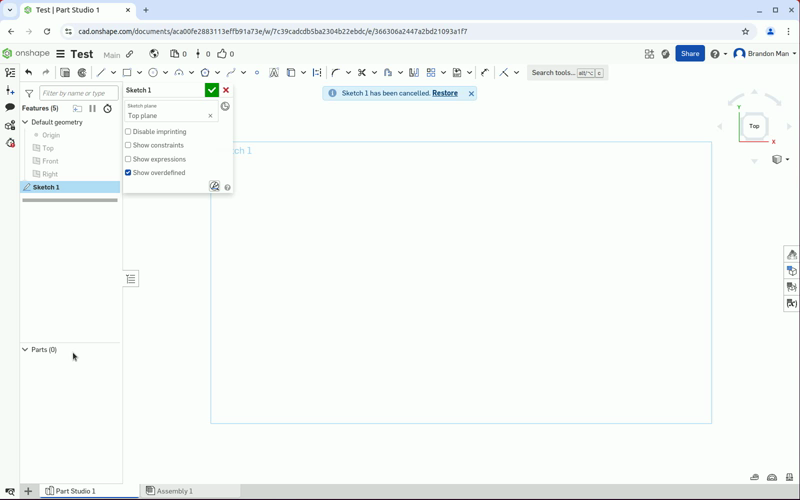
key(c)
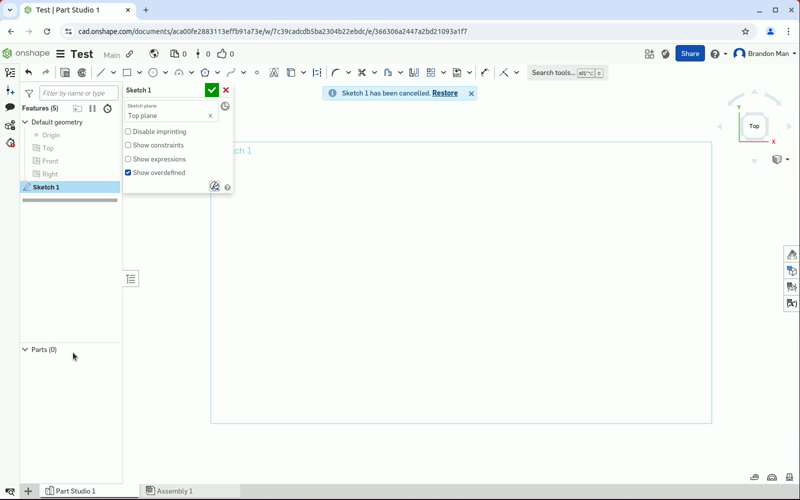
key_down(shift)
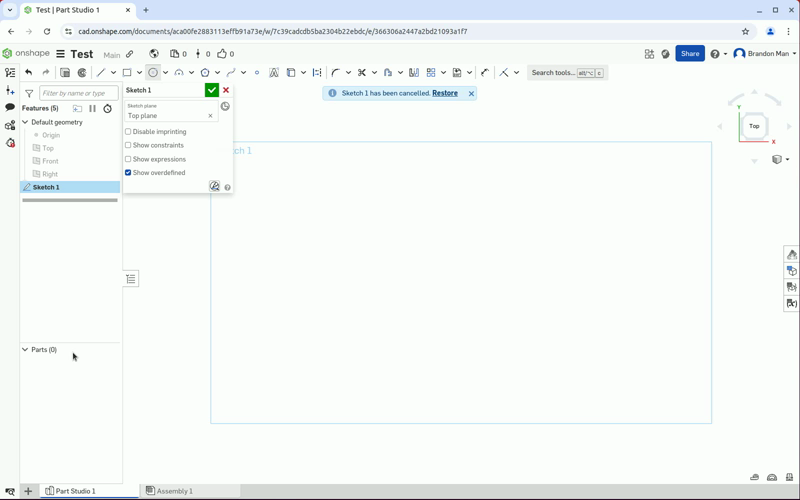
mouse_move(460, 282)
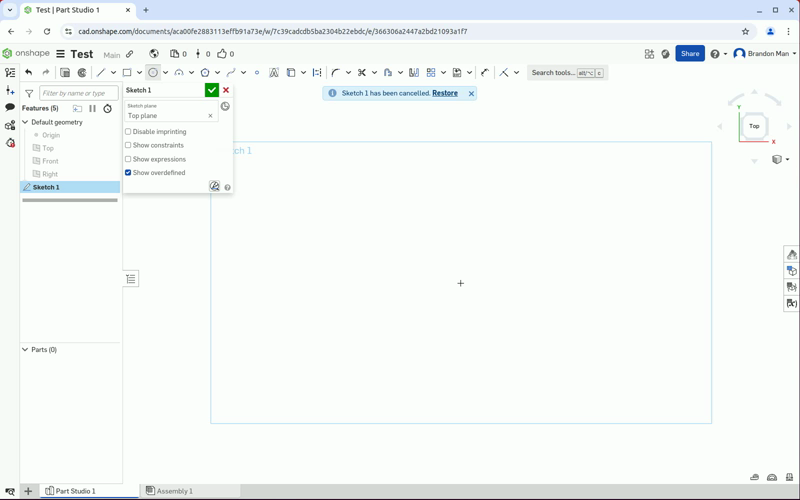
click(460, 282)
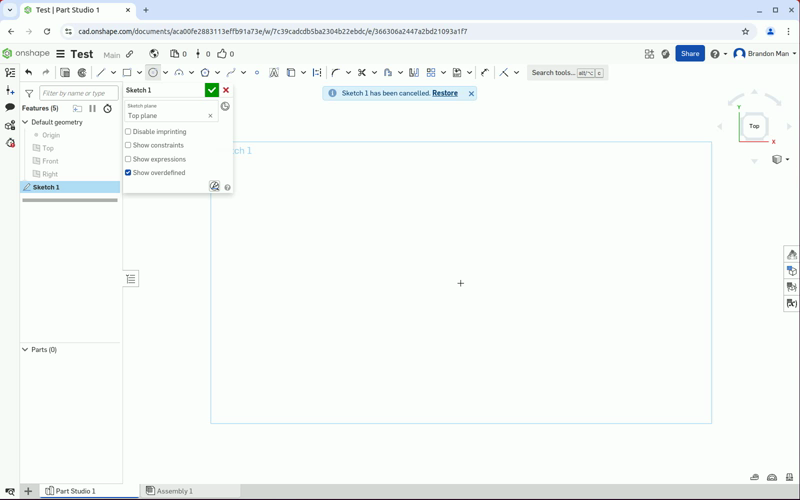
key_up(shift)
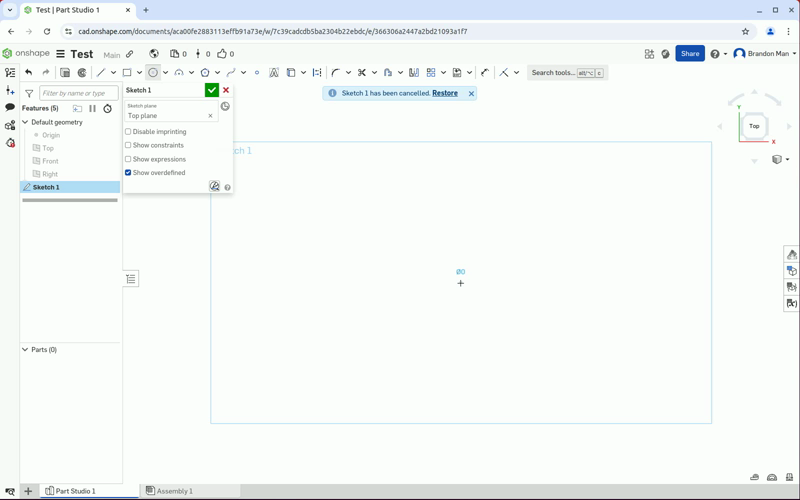
mouse_move(567, 282)
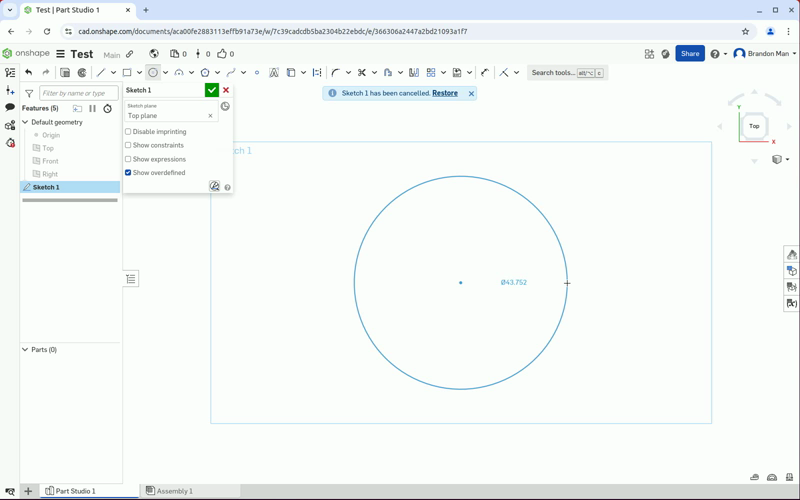
click(567, 282)
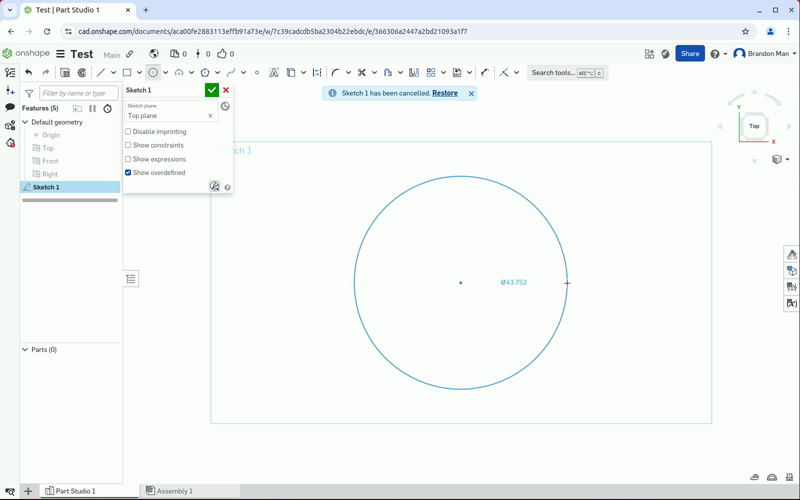
key(esc)
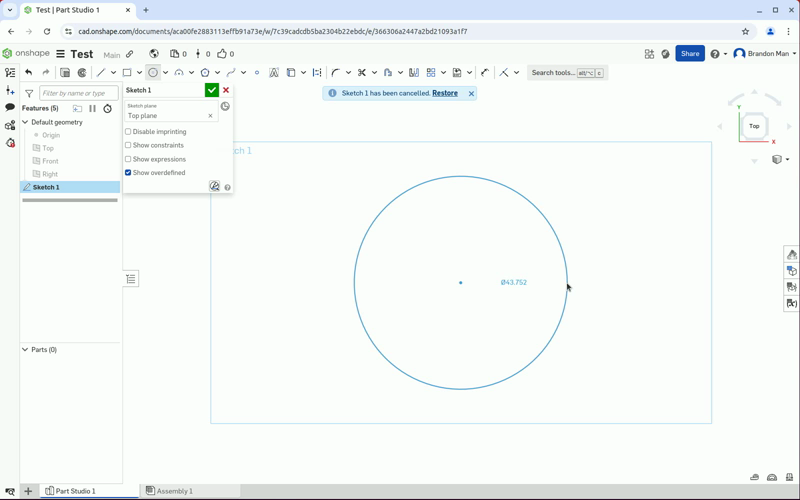
key(c)
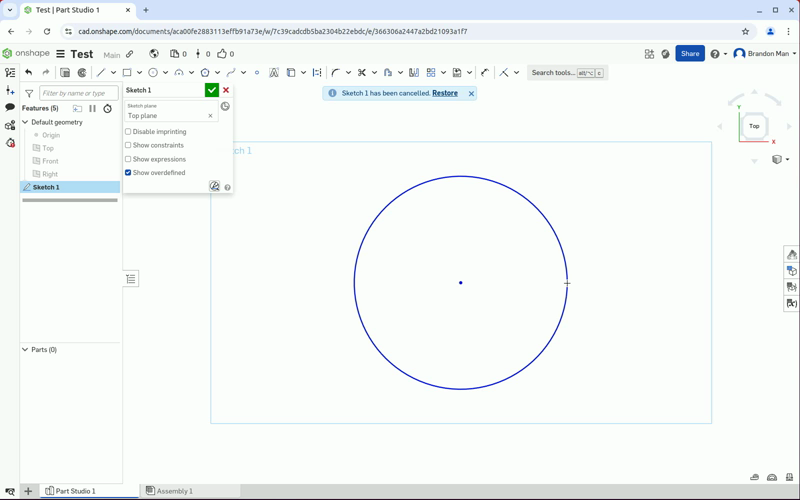
key_down(shift)
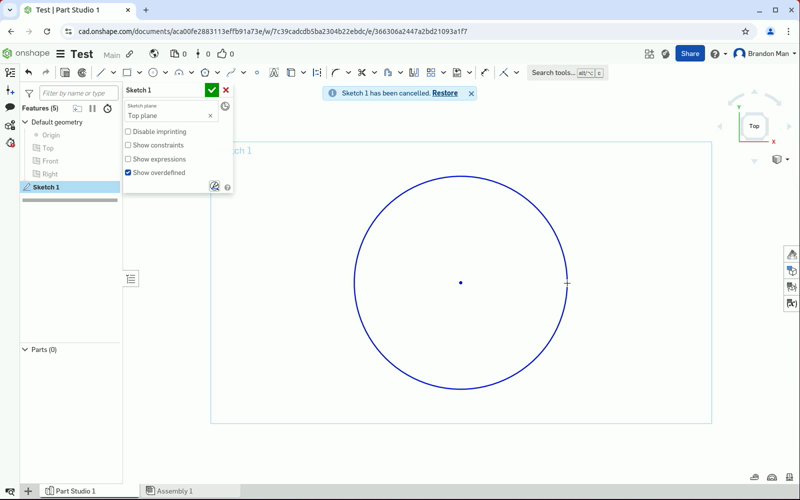
mouse_move(460, 282)
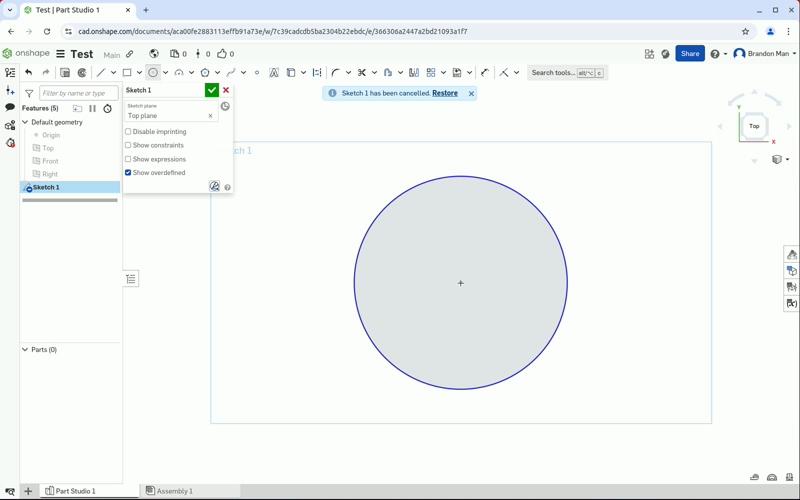
click(460, 282)
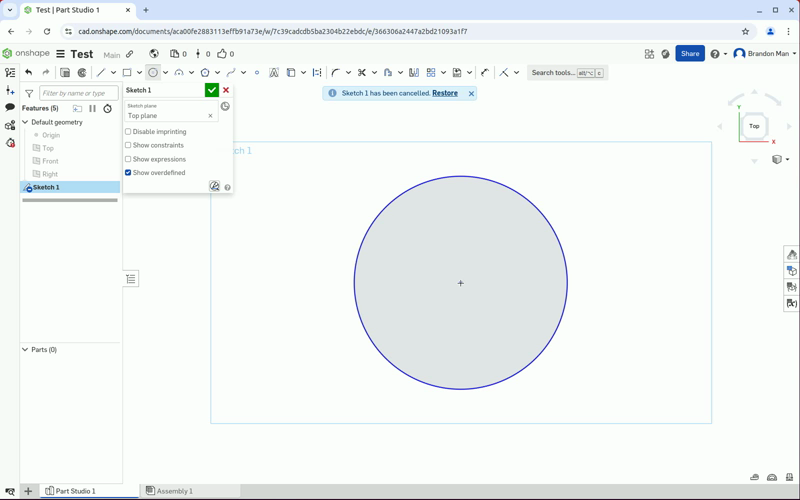
key_up(shift)
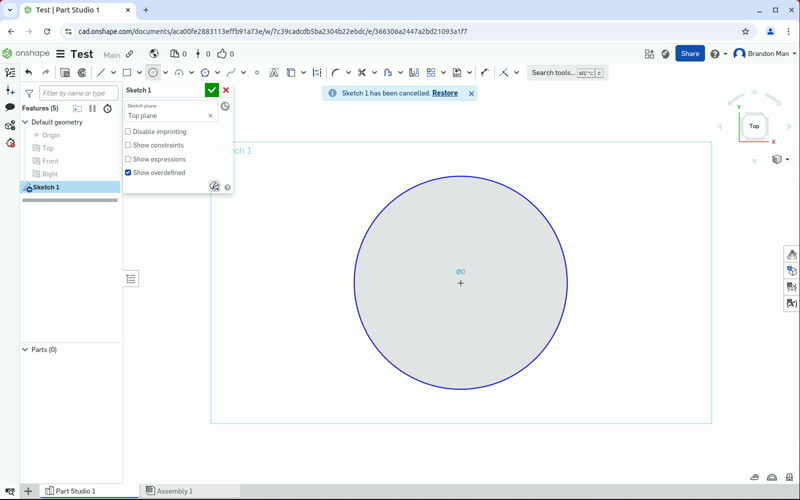
mouse_move(536, 282)
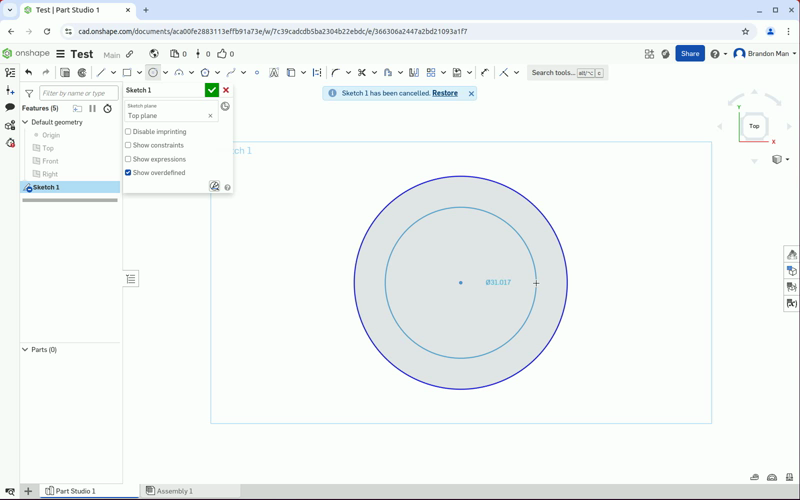
click(536, 282)
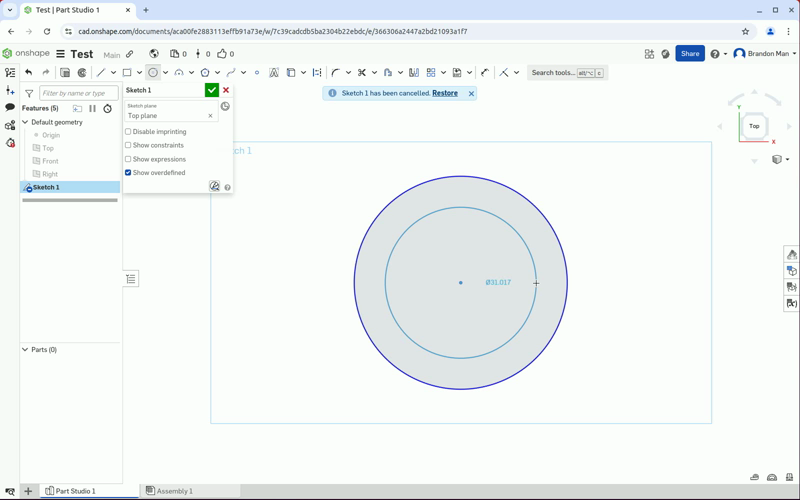
key(esc)
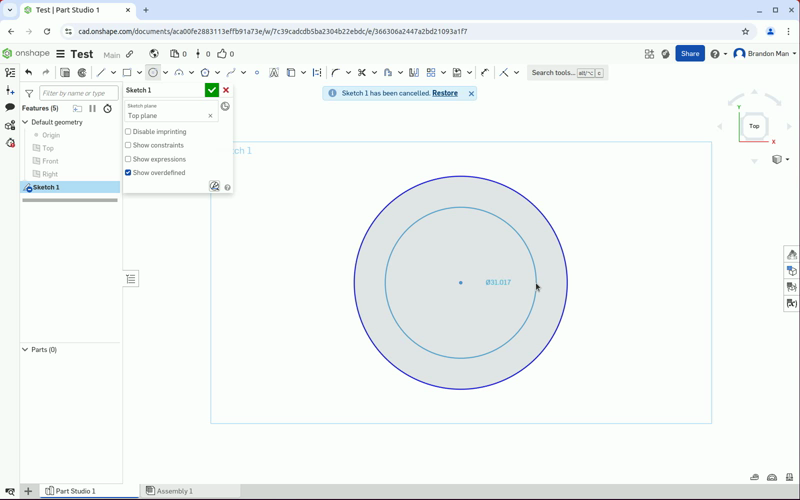
mouse_move(527, 345)
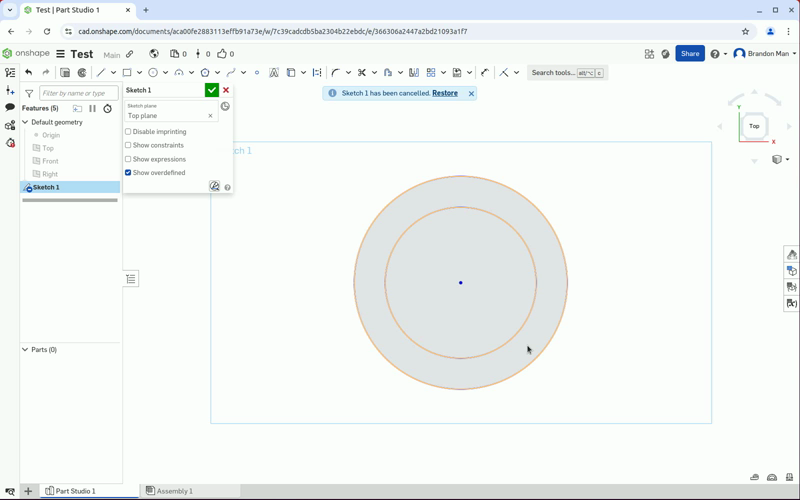
click(527, 345)
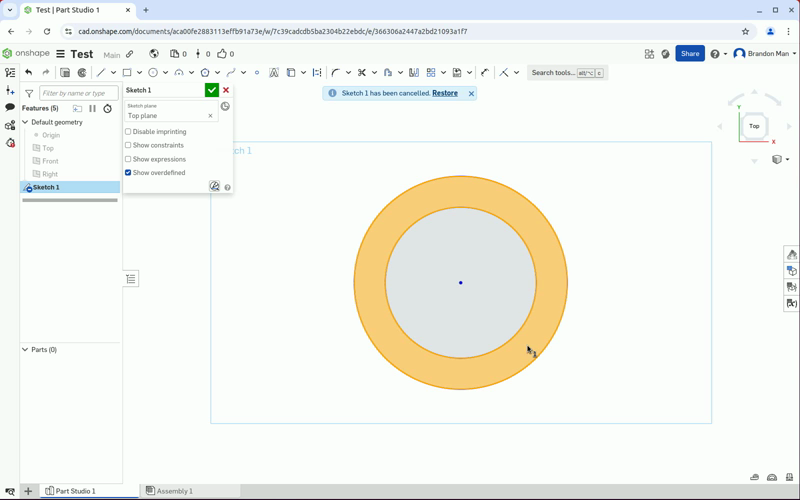
mouse_move(73, 352)
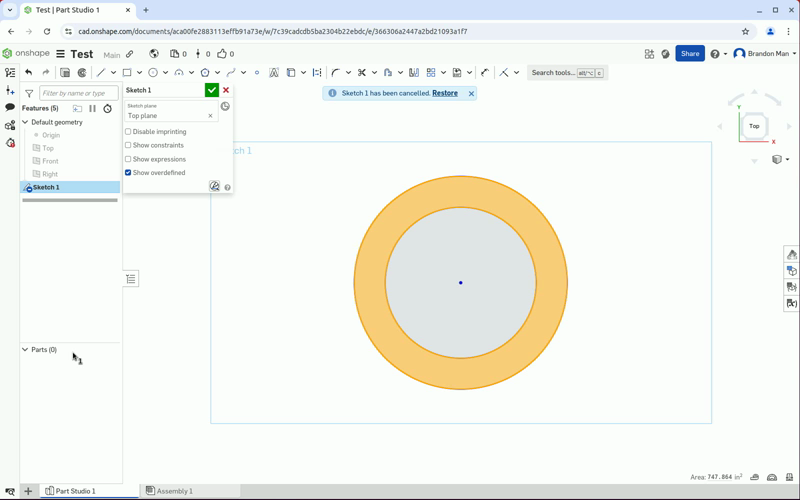
key(shift+y)
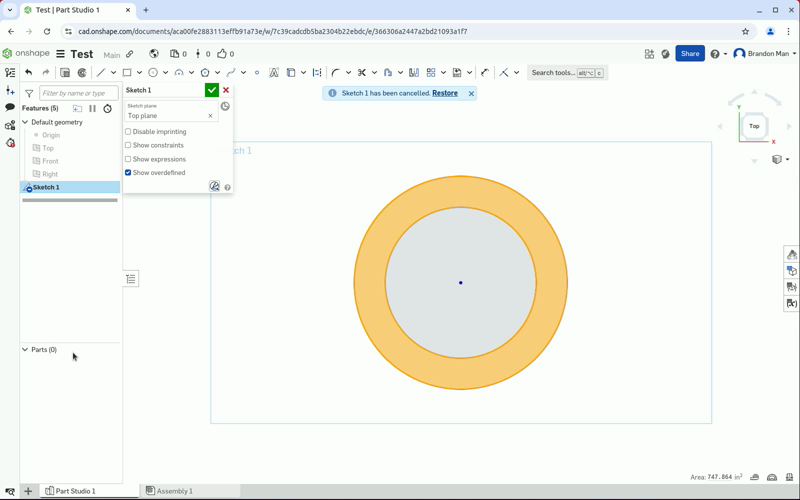
key(shift+e)
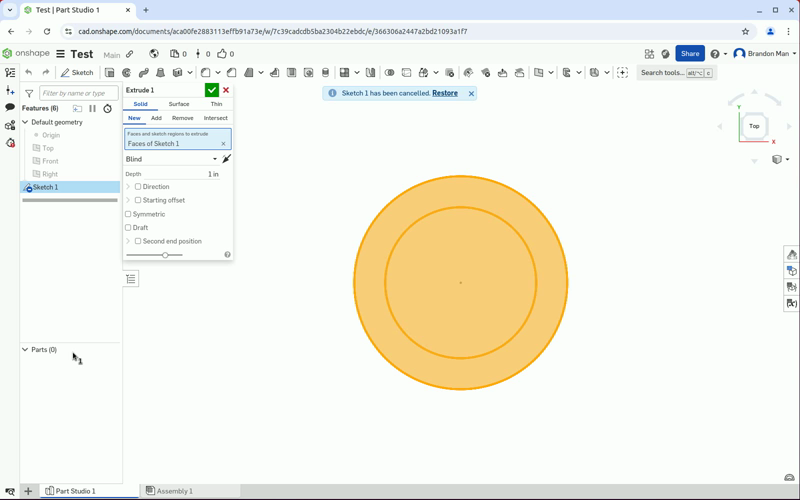
mouse_move(143, 106)
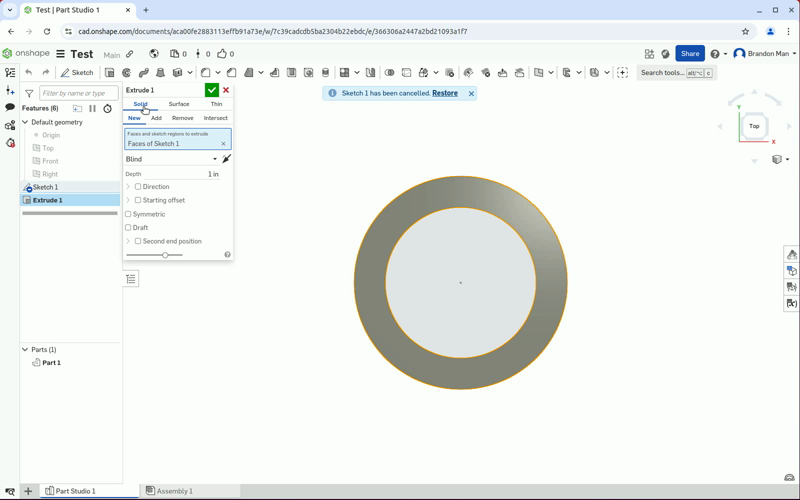
click(143, 106)
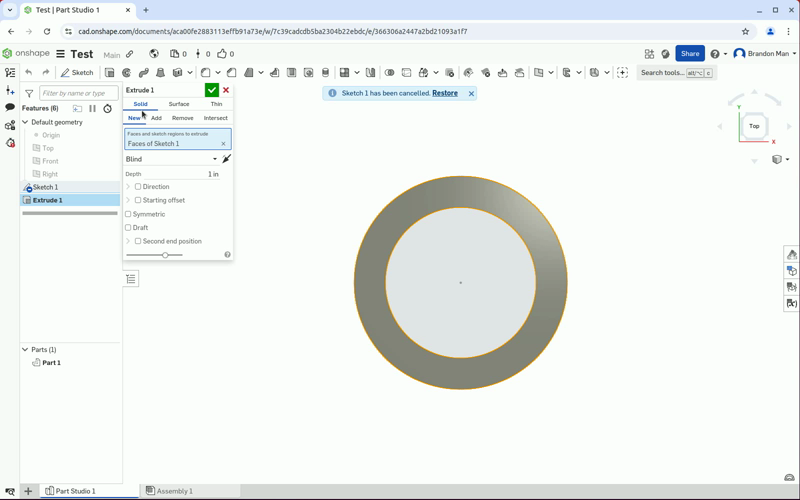
mouse_move(137, 120)
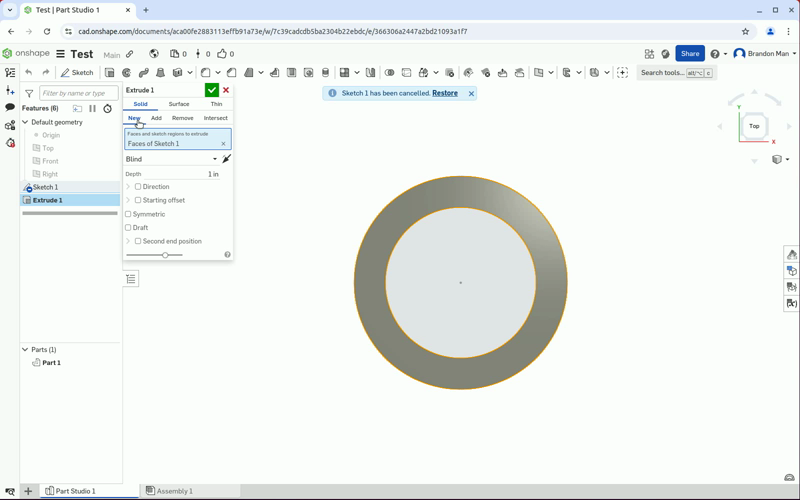
click(137, 120)
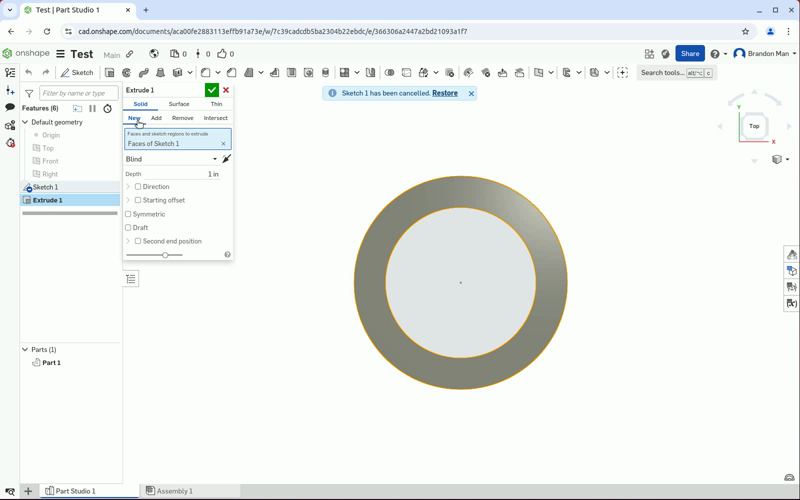
key(tab, 4)
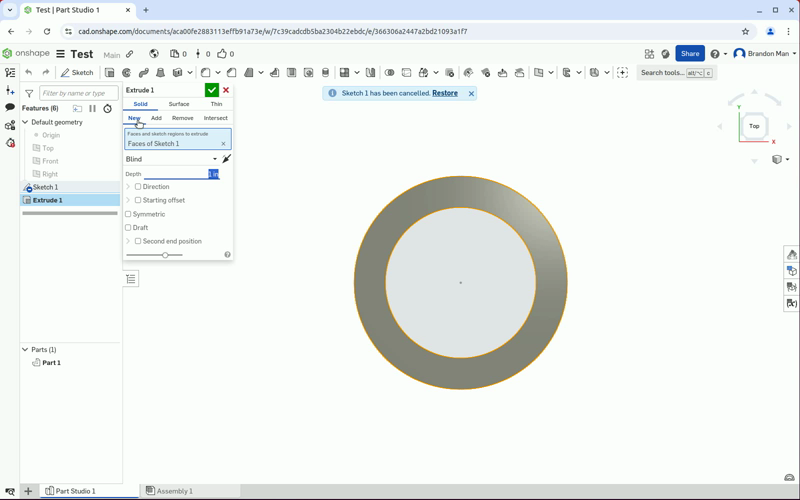
text(1.204)
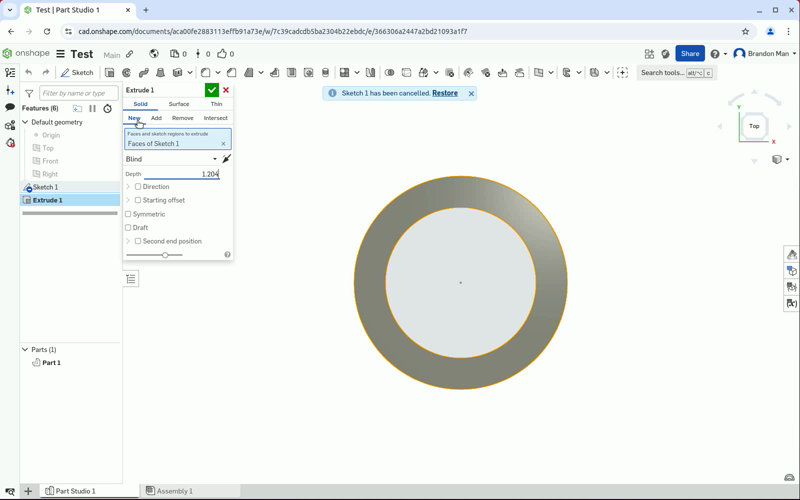
key(enter)
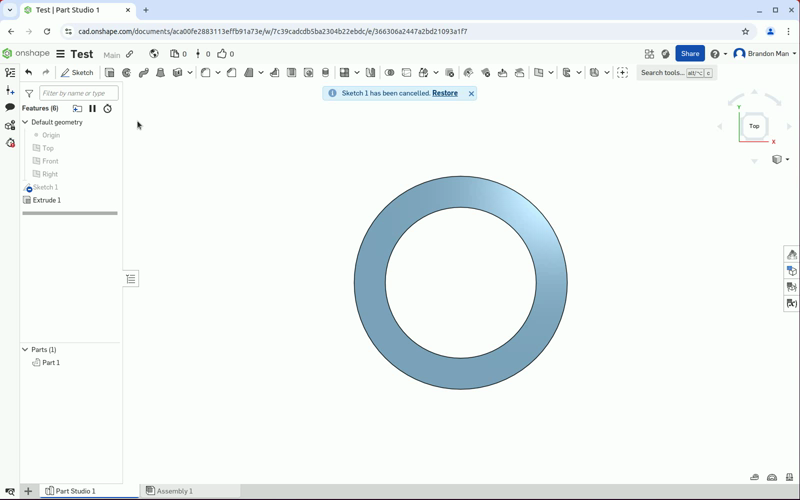
key(shift+h)
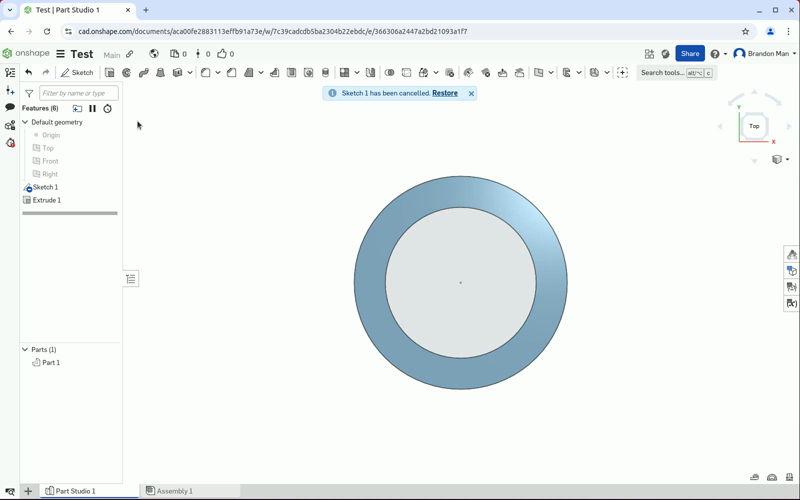
key(shift+h)
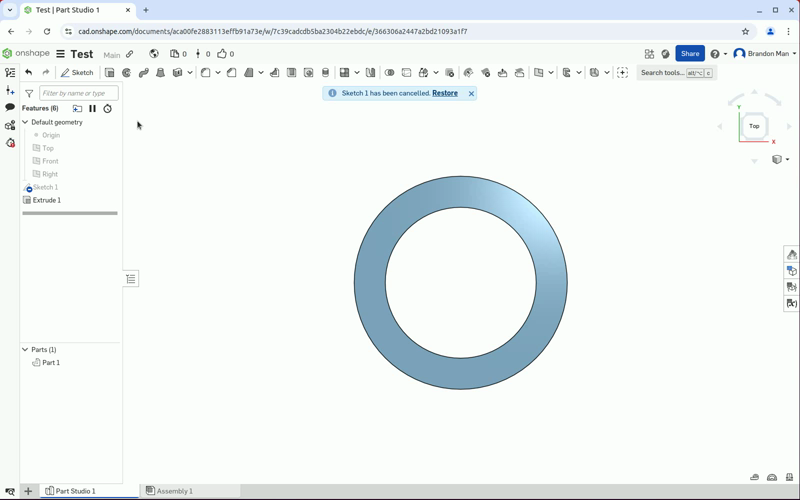
mouse_move(73, 189)
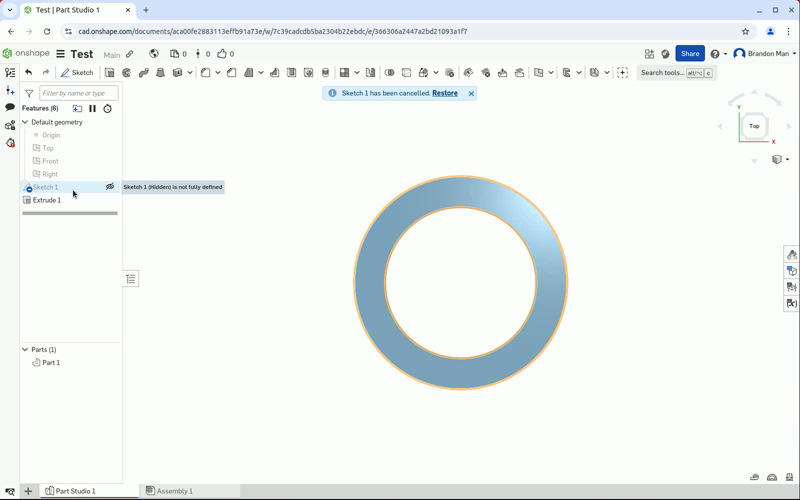
click(73, 189)
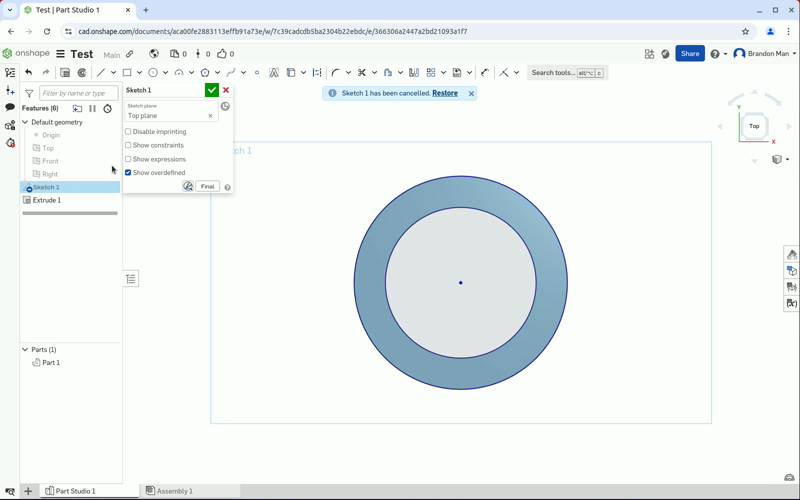
mouse_move(229, 92)
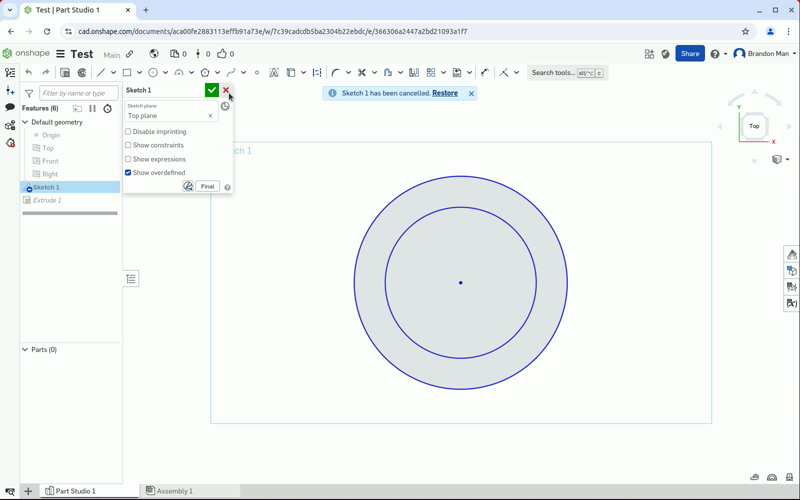
click(229, 92)
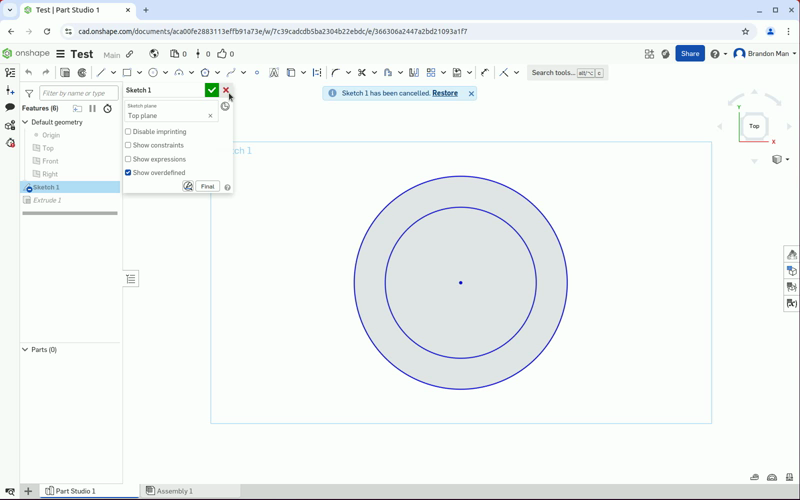
key(shift+s)
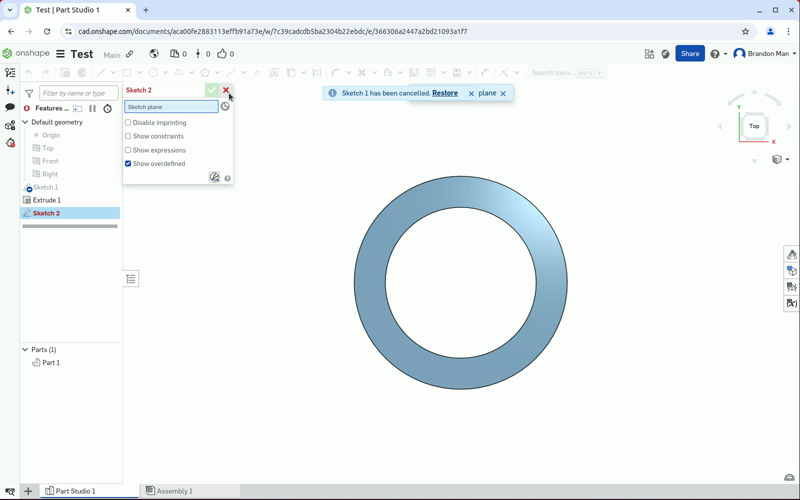
mouse_move(73, 150)
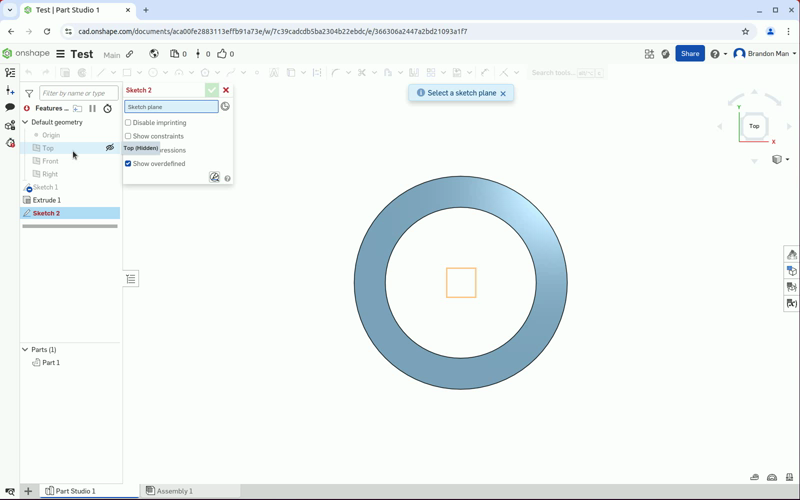
click(73, 150)
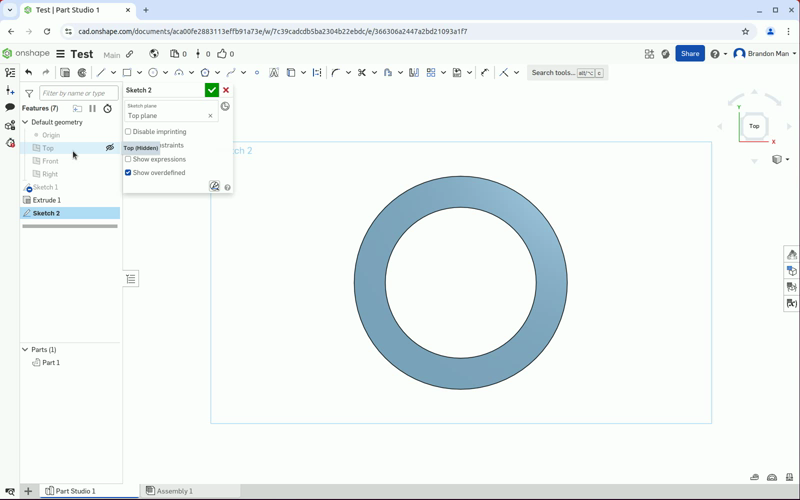
mouse_move(73, 352)
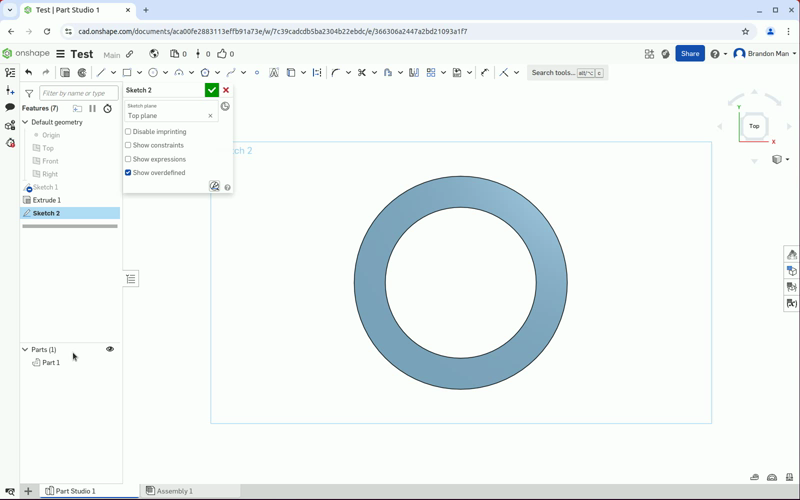
key(y)
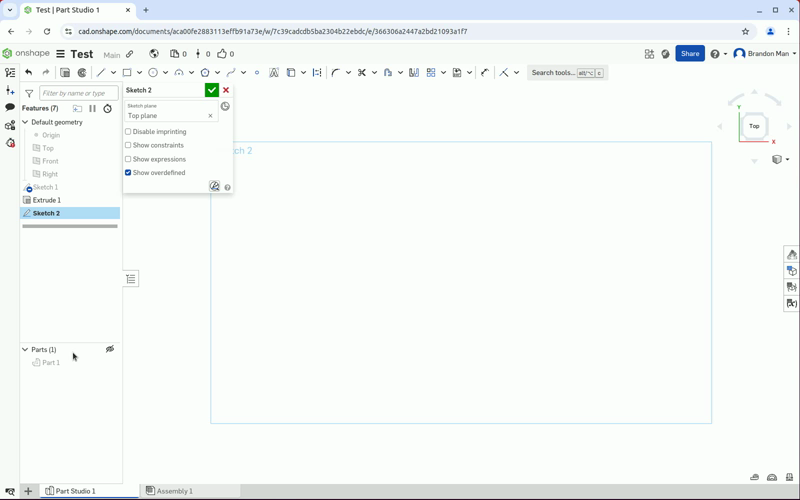
key(c)
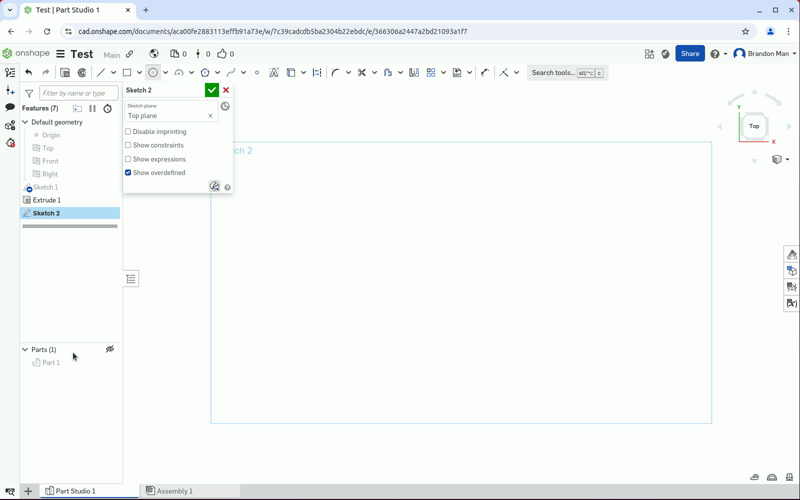
key_down(shift)
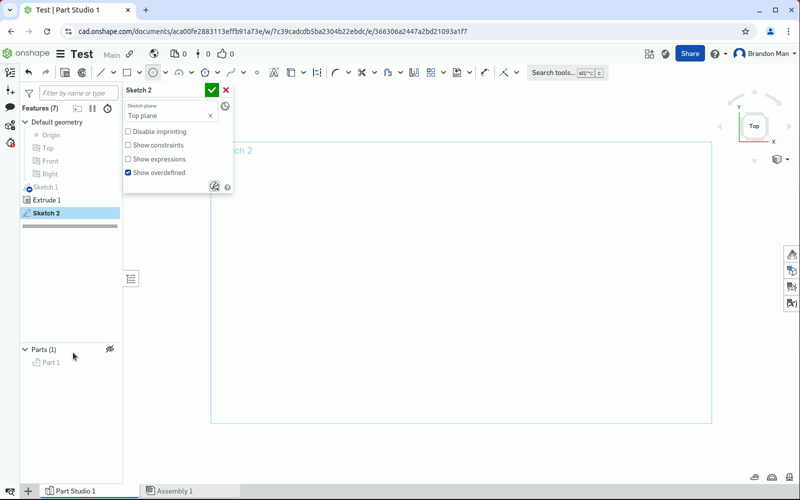
mouse_move(461, 282)
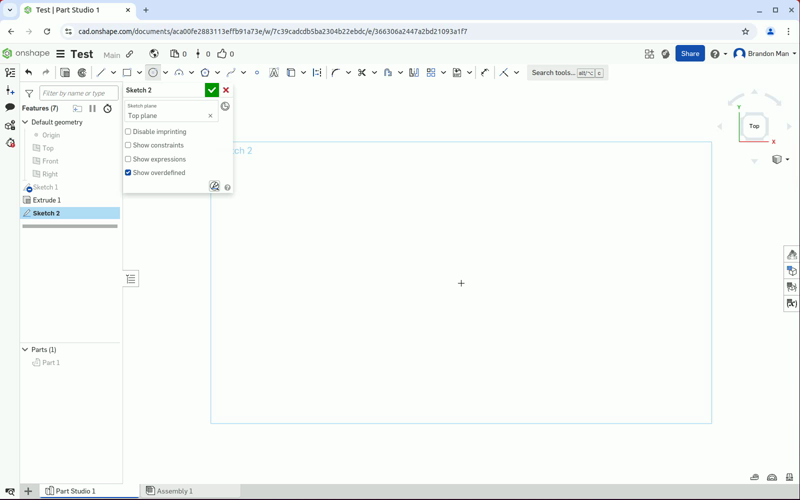
click(461, 282)
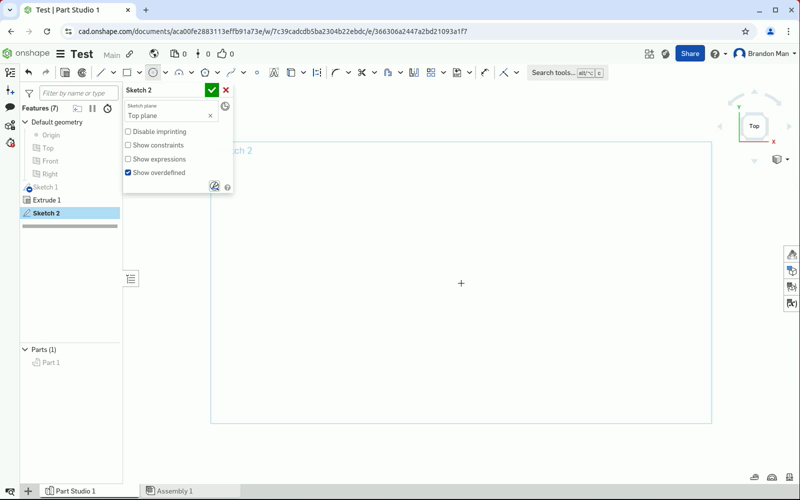
key_up(shift)
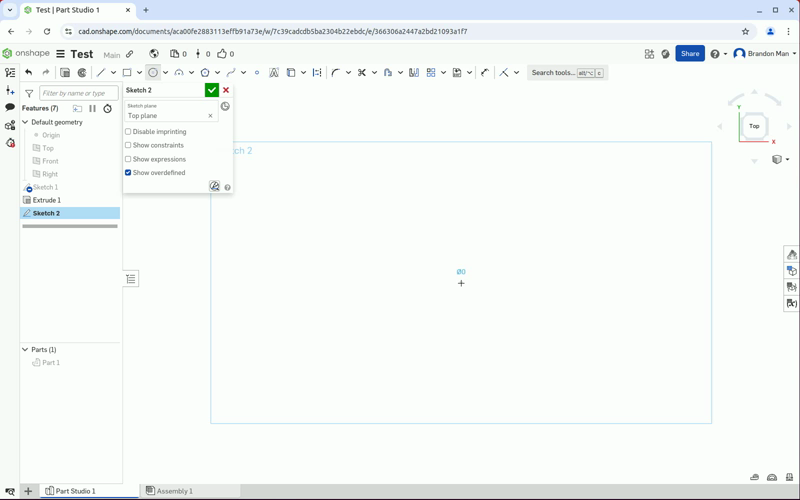
mouse_move(574, 282)
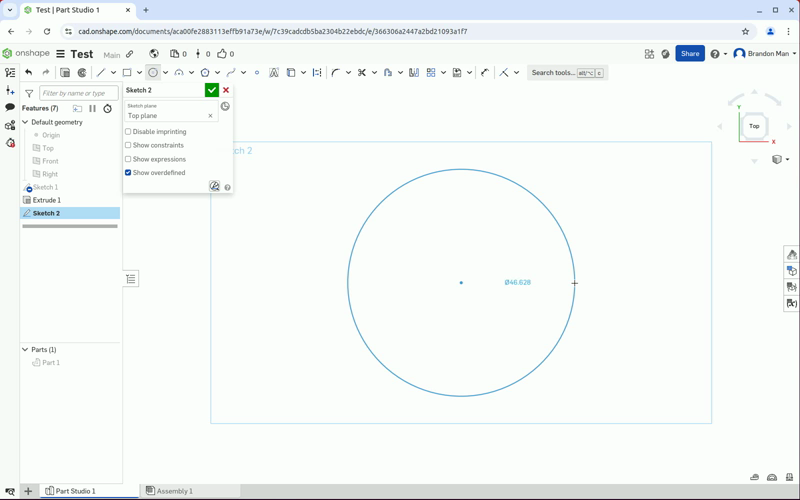
click(574, 282)
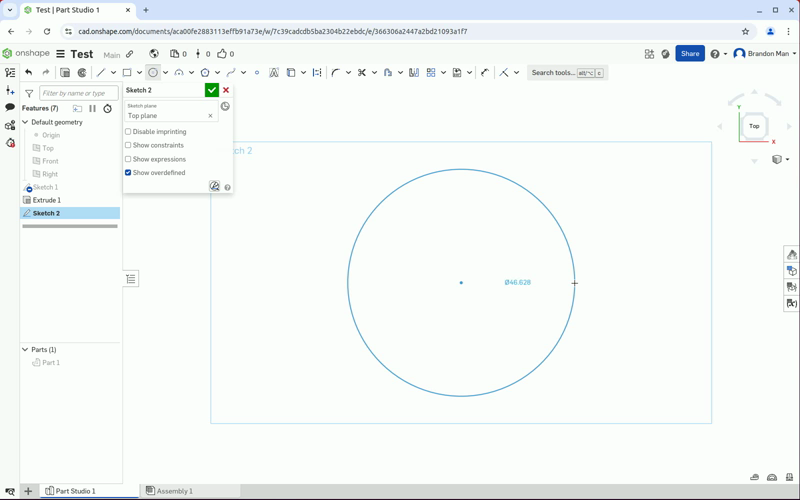
key(esc)
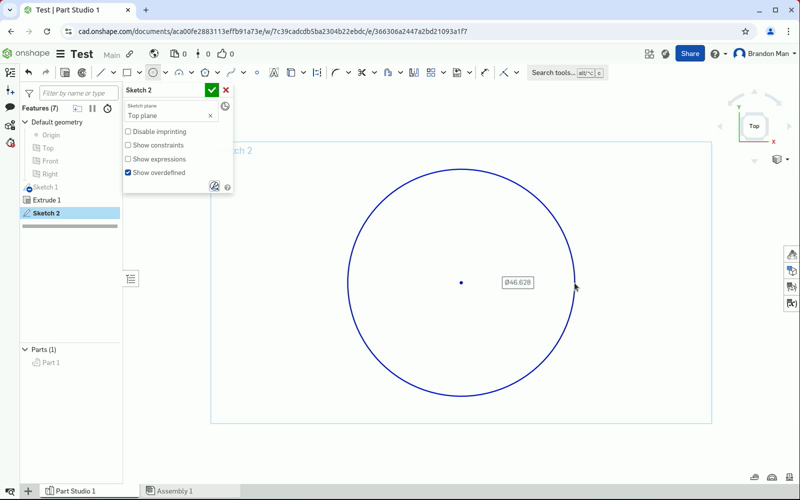
key(c)
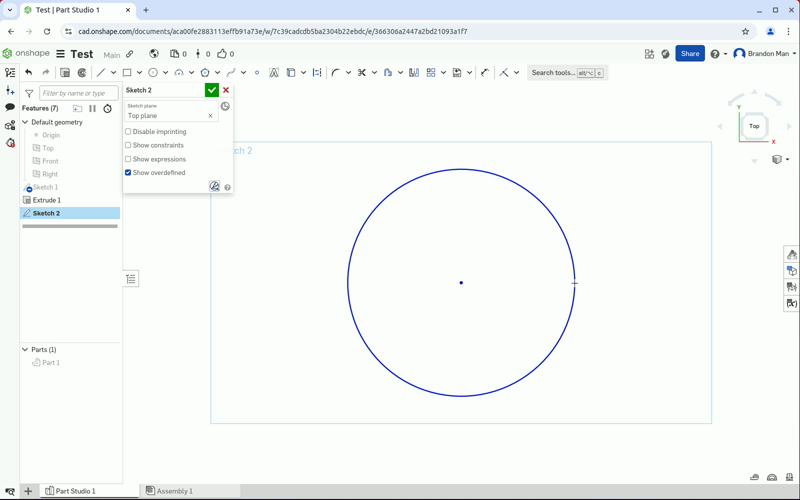
key_down(shift)
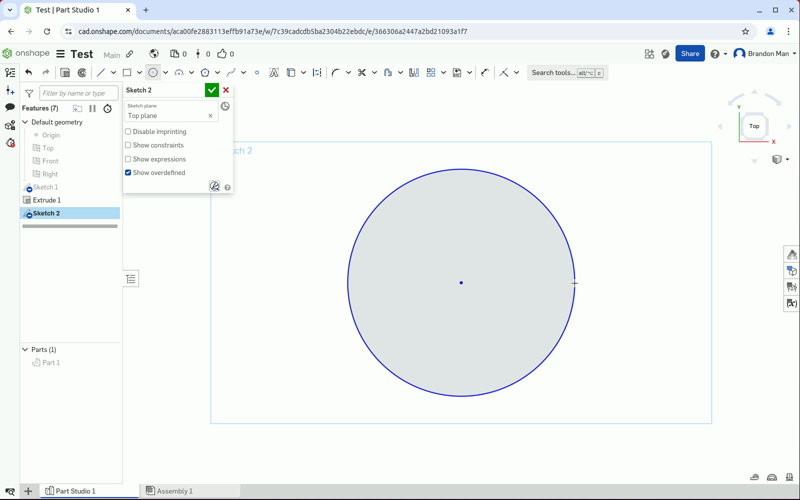
mouse_move(461, 282)
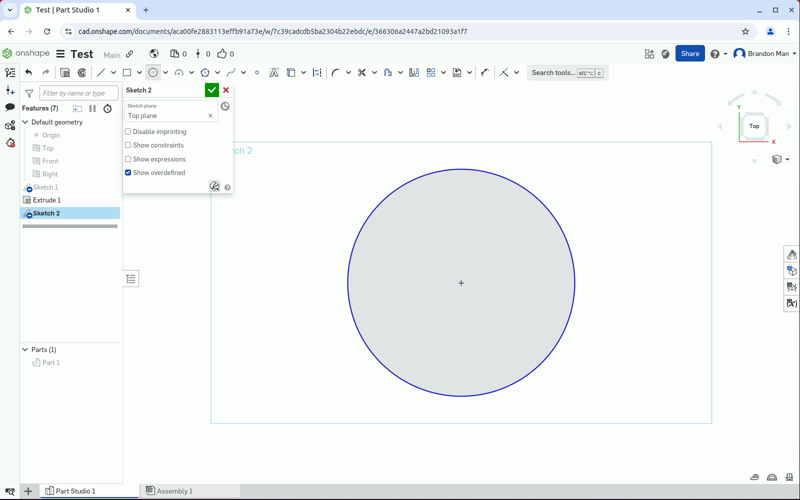
click(461, 282)
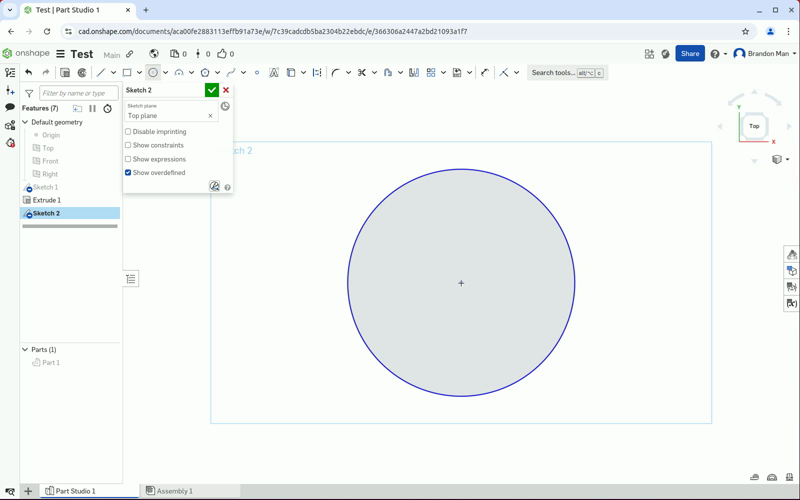
key_up(shift)
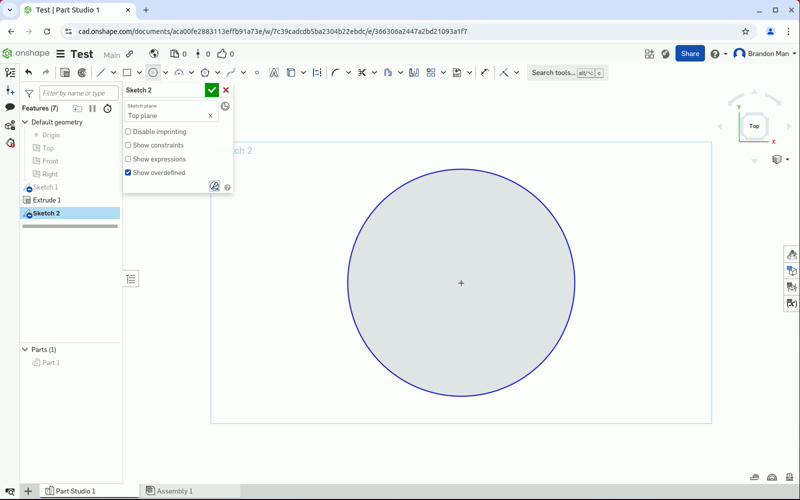
mouse_move(567, 282)
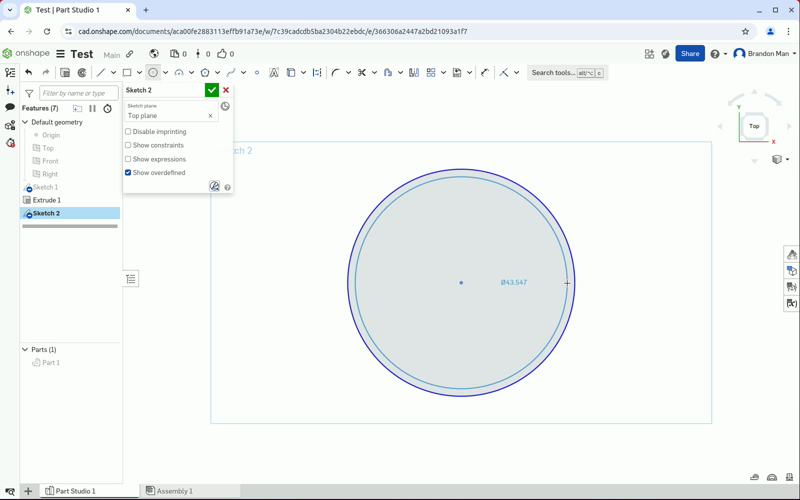
click(567, 282)
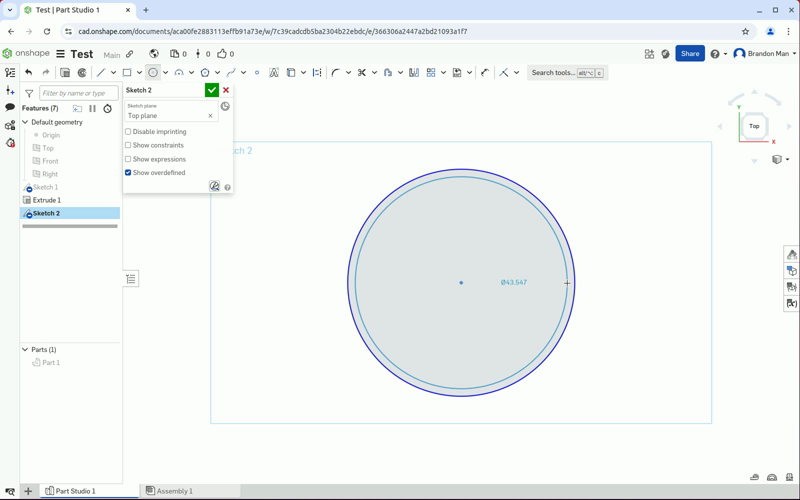
key(esc)
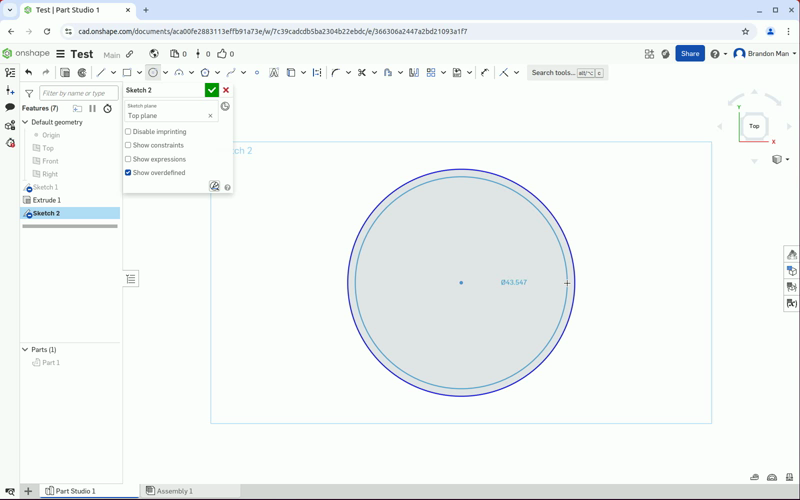
mouse_move(570, 280)
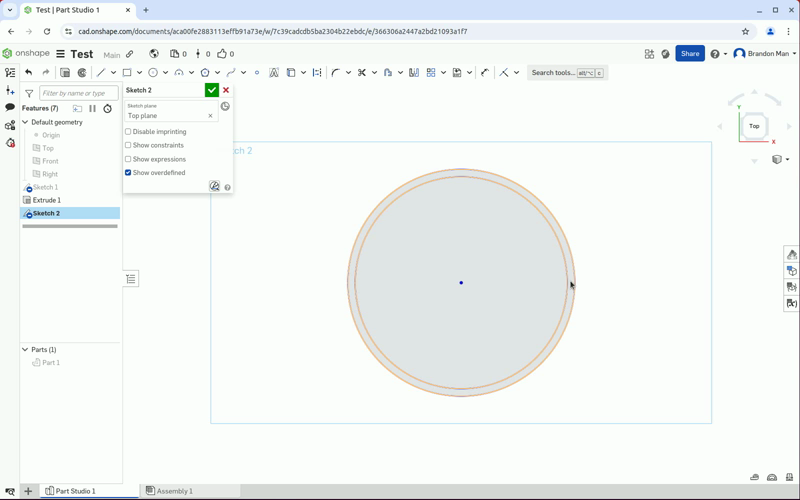
click(570, 280)
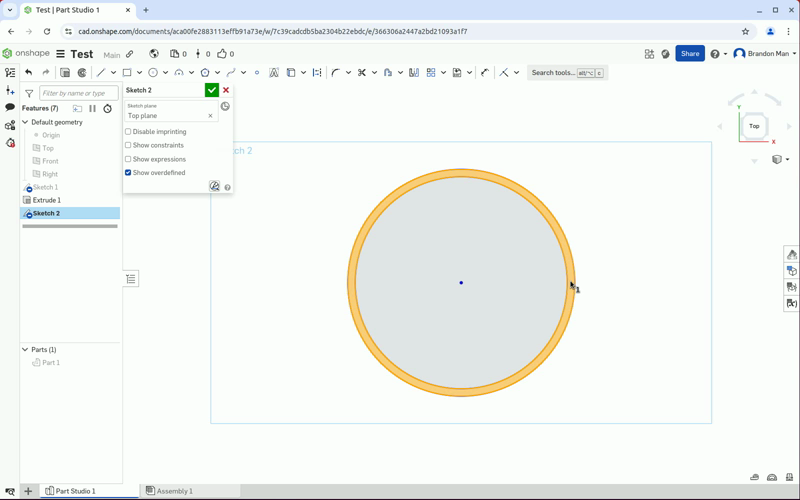
mouse_move(73, 352)
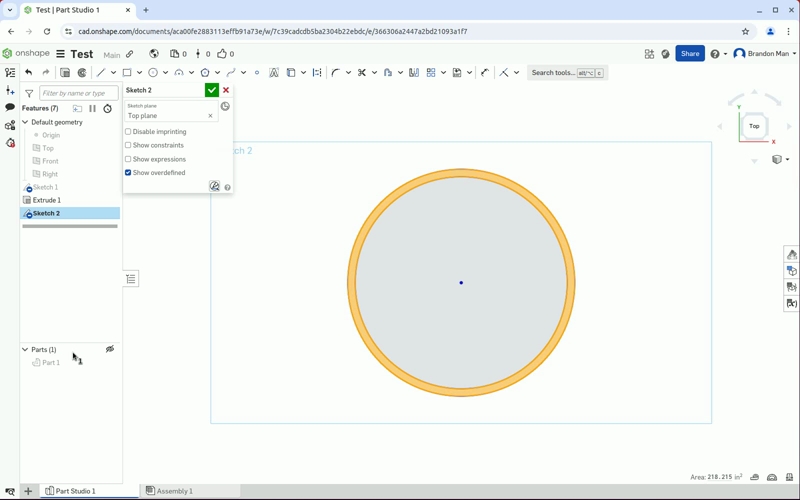
key(shift+y)
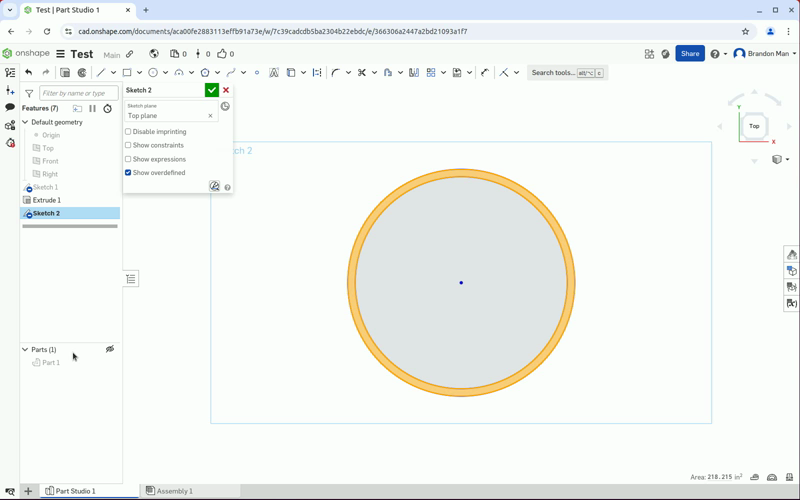
key(shift+e)
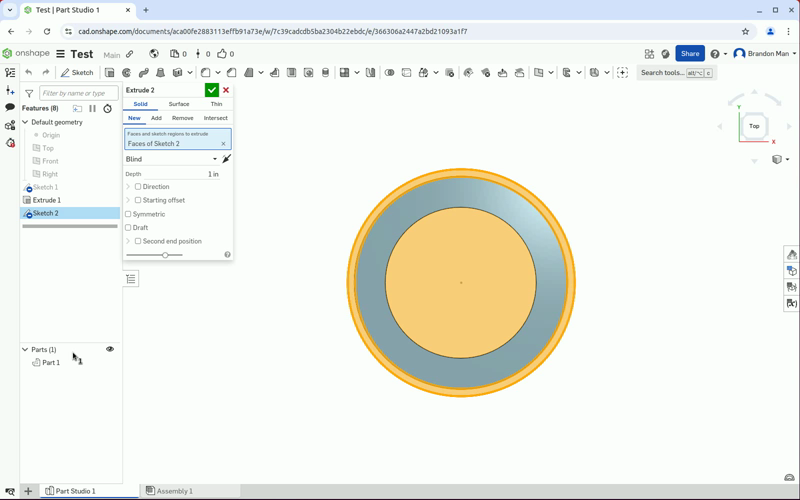
mouse_move(143, 106)
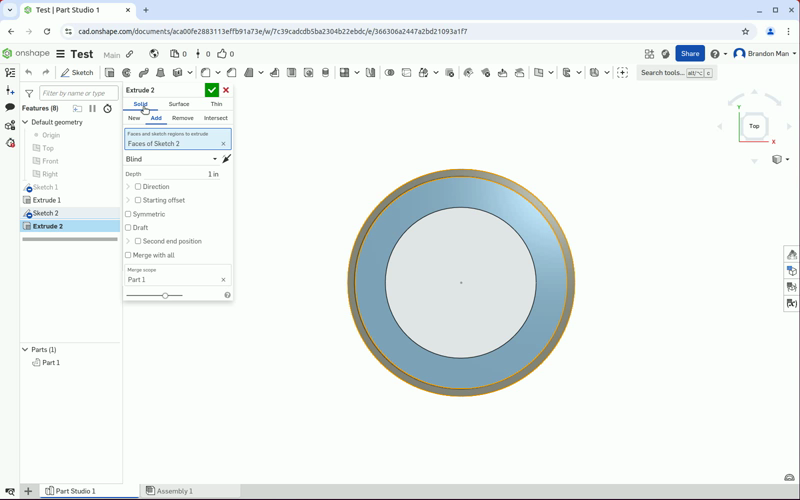
click(143, 106)
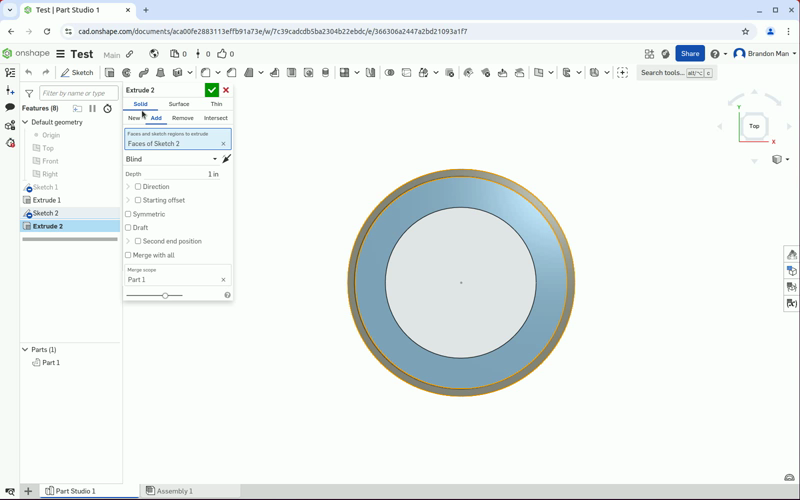
mouse_move(137, 120)
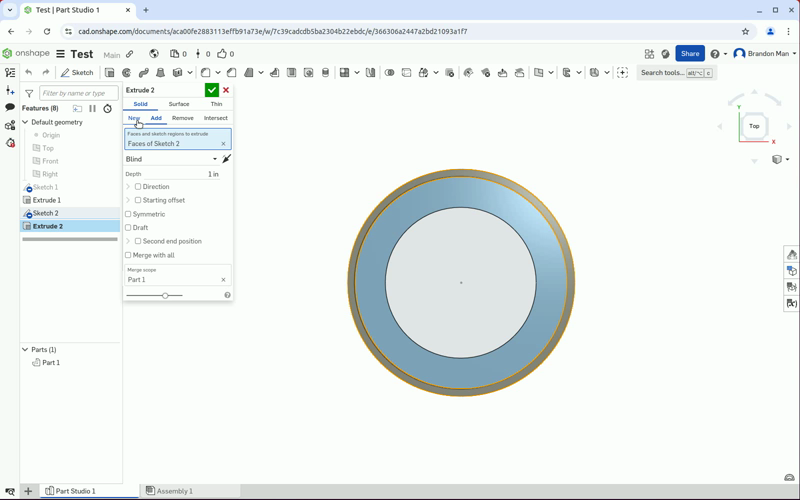
click(137, 120)
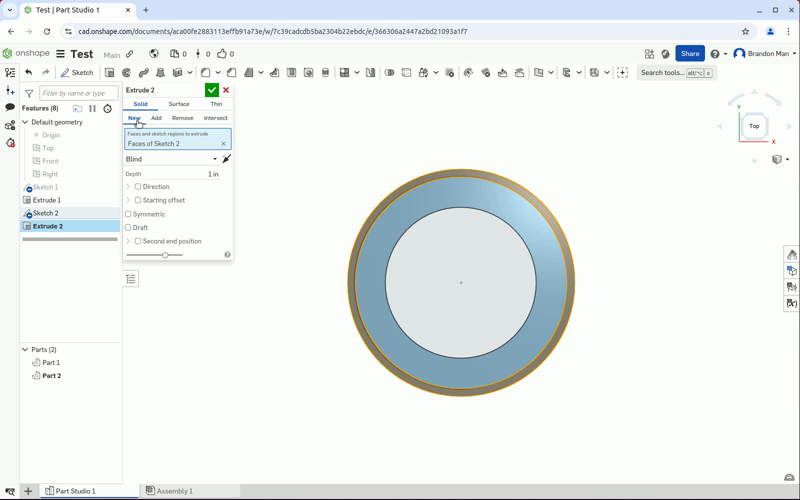
key(tab, 4)
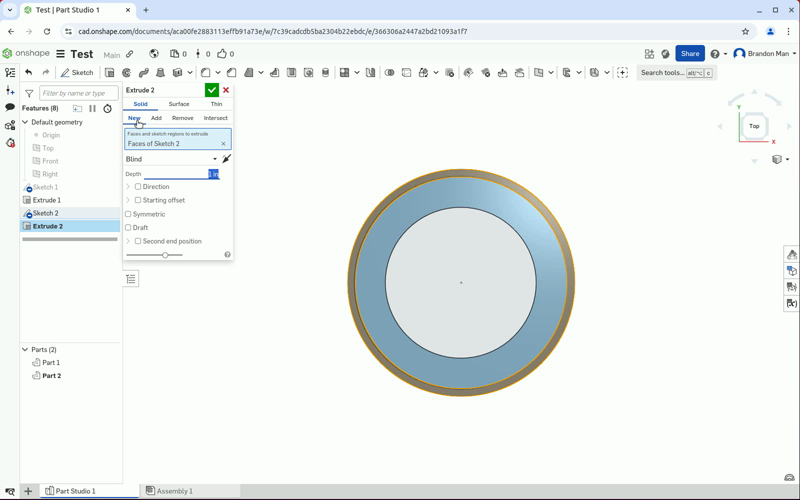
text(6.981)
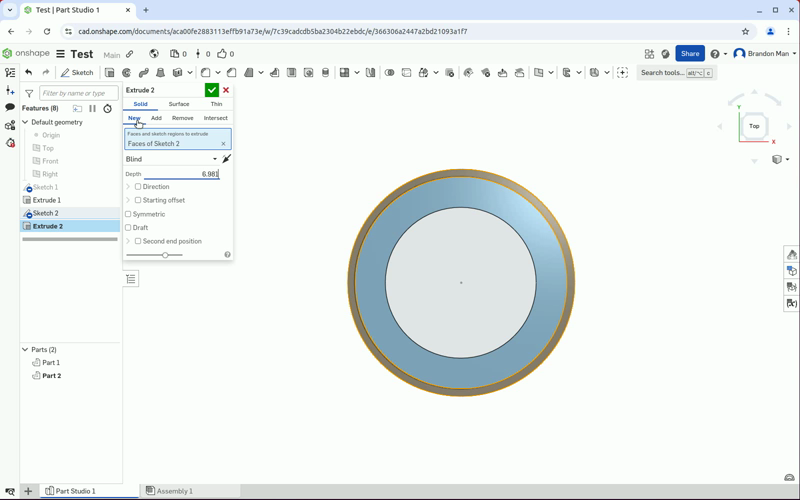
key(enter)
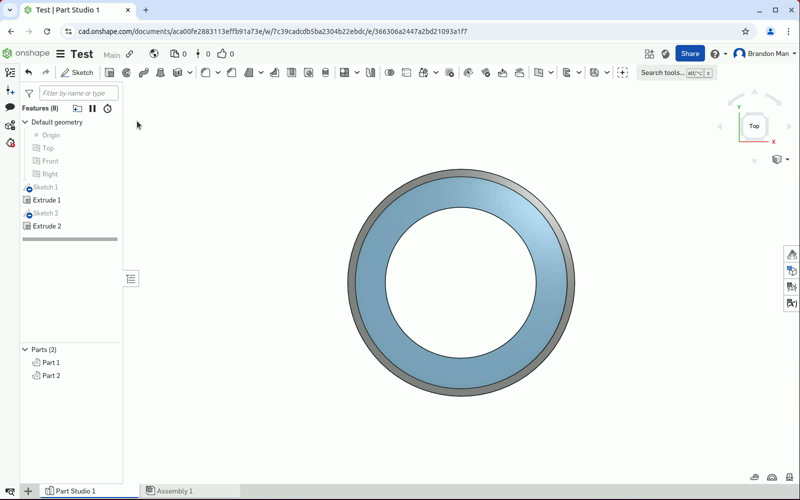
key(shift+h)
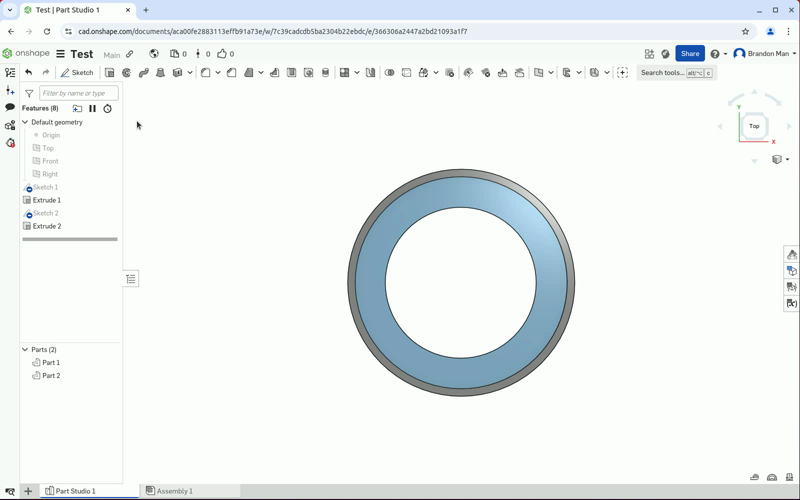
key(shift+h)
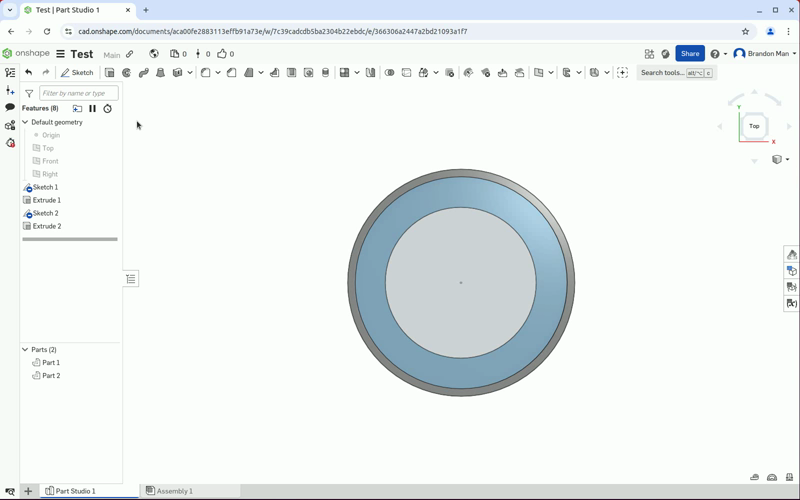
key(shift+7)
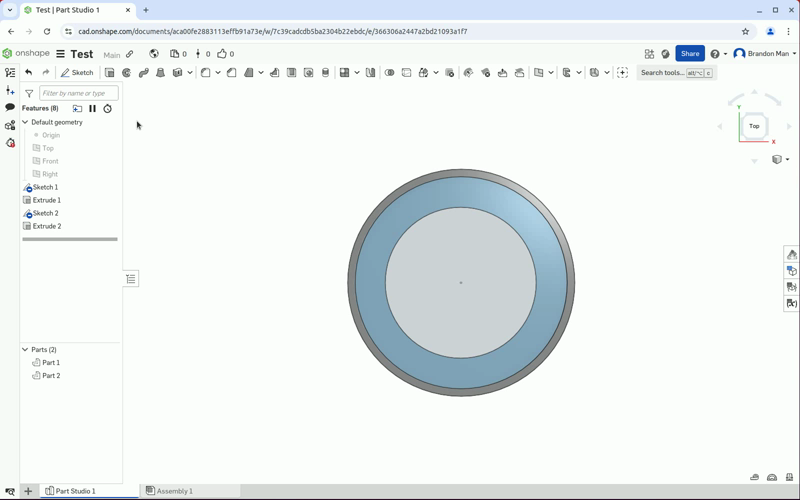
key(up, 3)
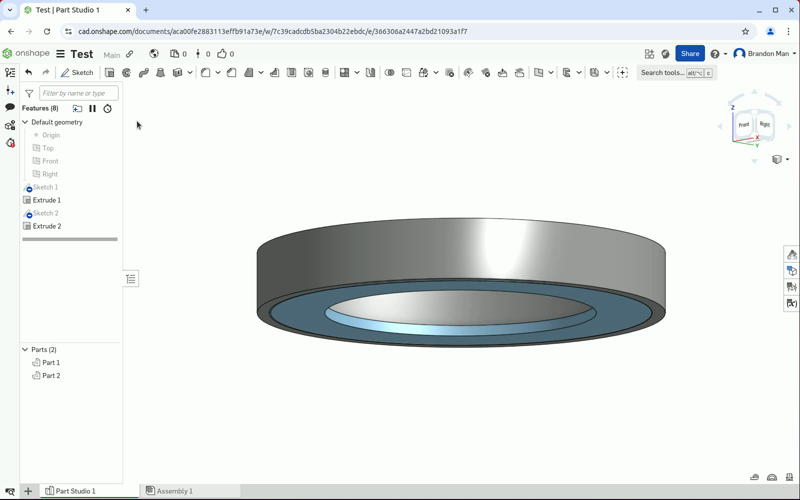
key(left, 3)
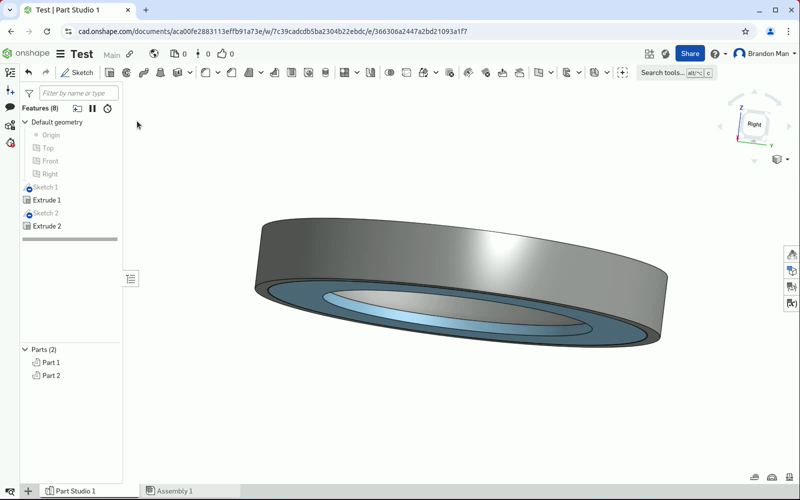
key(right, 3)
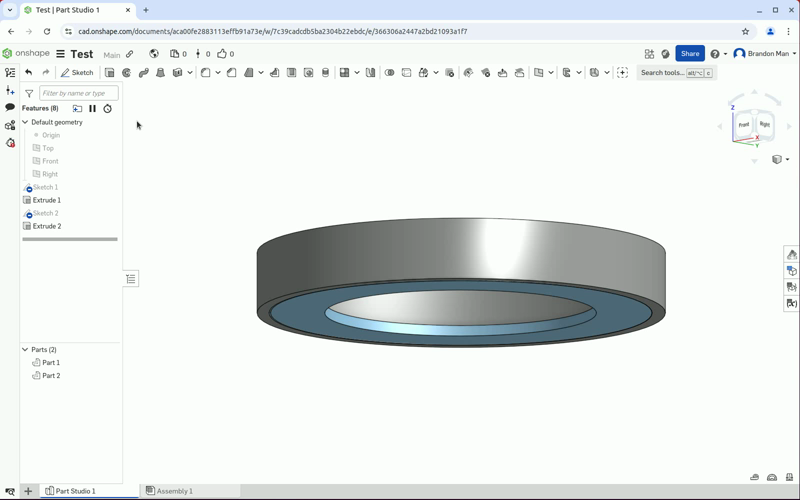
key(down, 3)
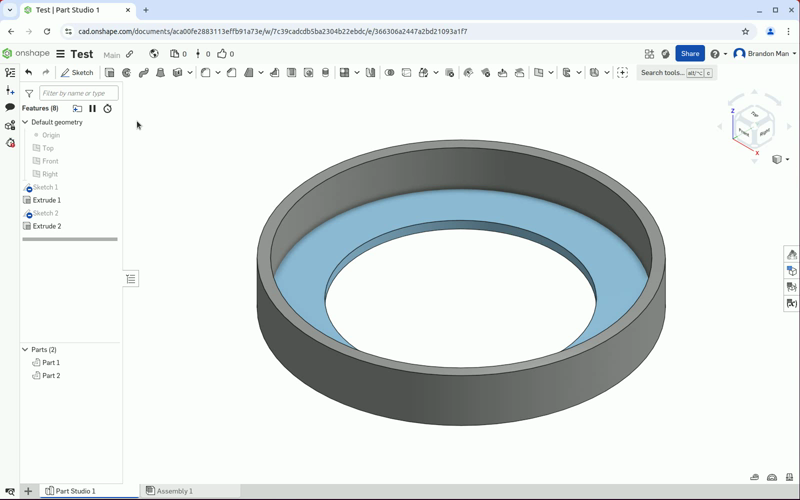
mouse_move(73, 189)
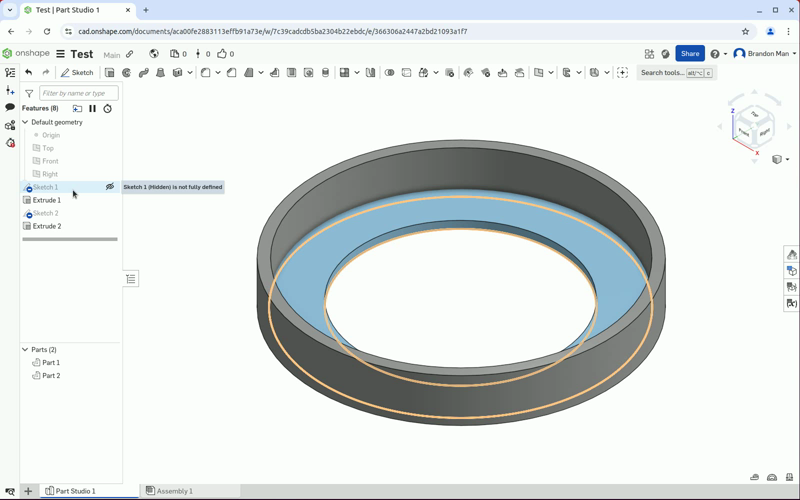
click(73, 189)